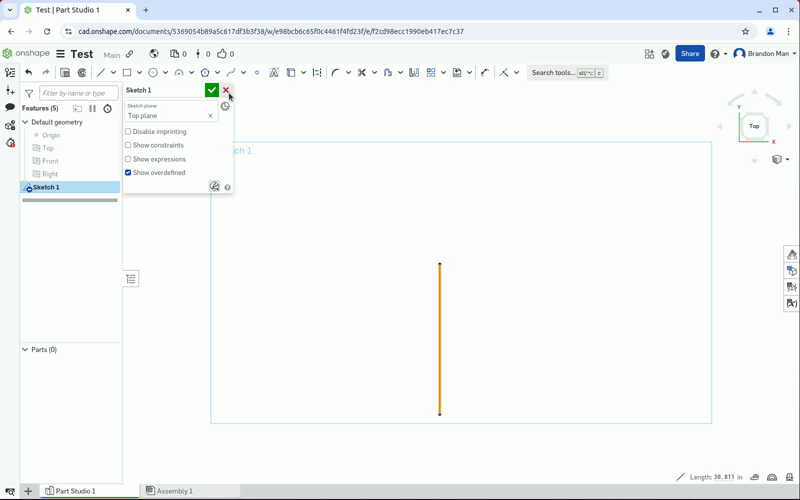
key(shift+h)
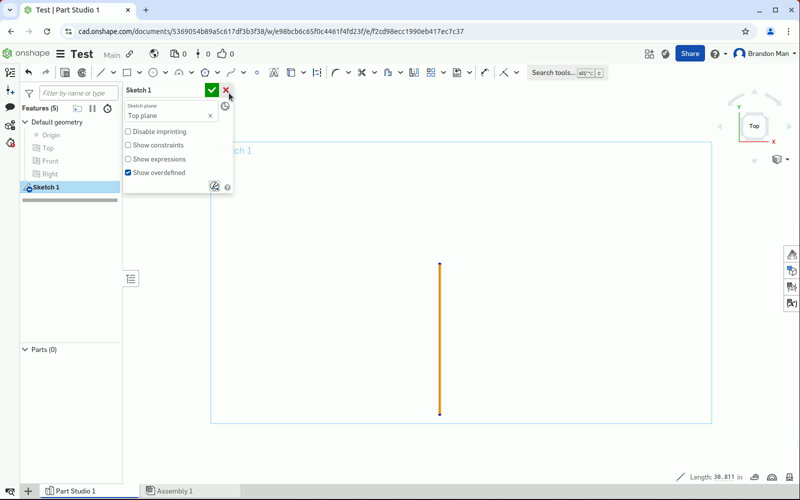
key(shift+s)
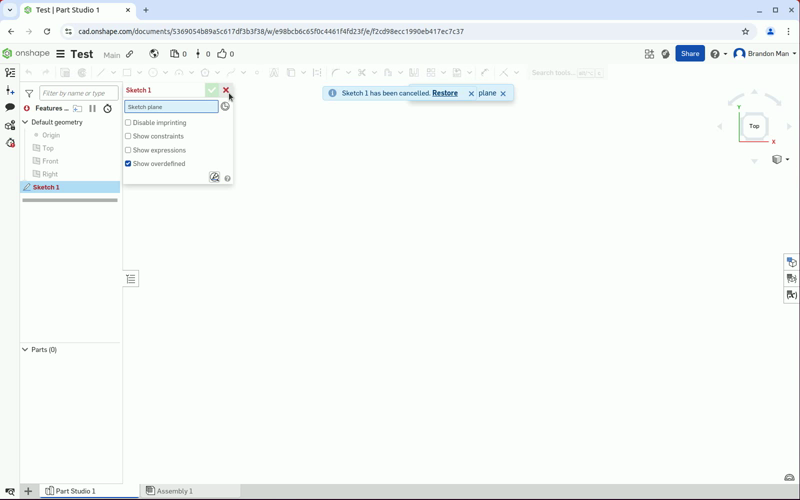
mouse_move(73, 150)
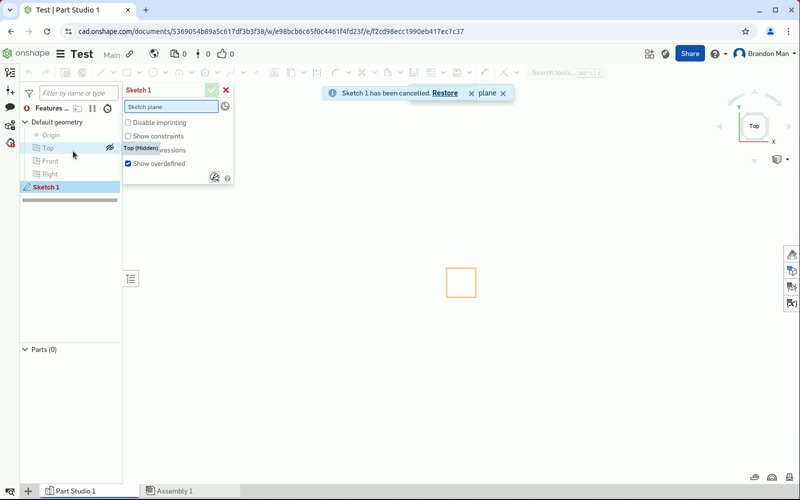
click(73, 150)
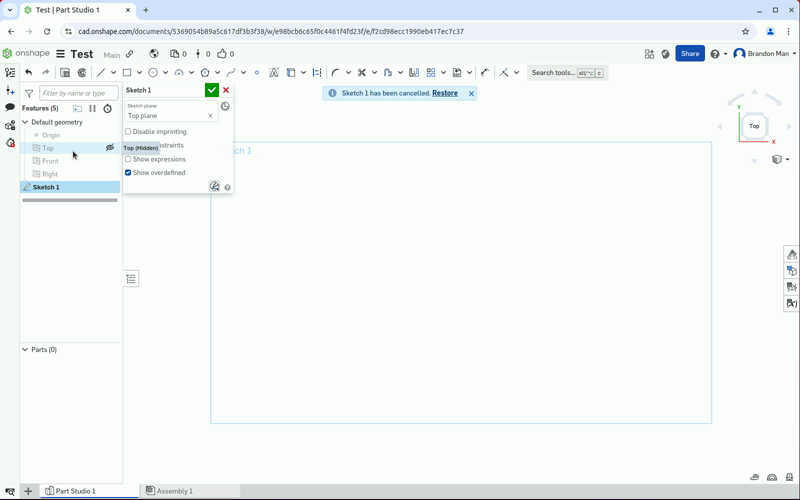
mouse_move(73, 352)
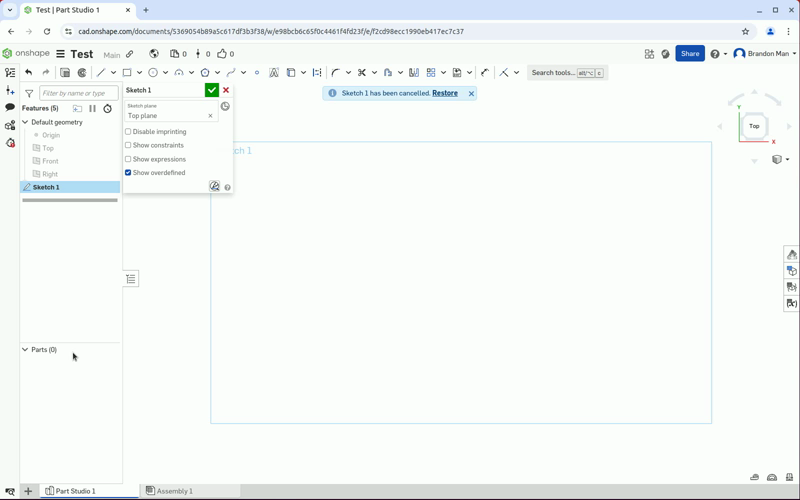
key(y)
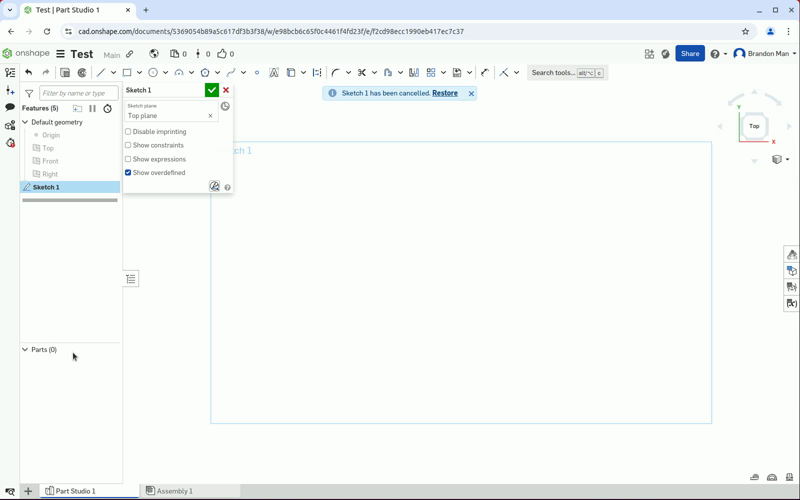
key(c)
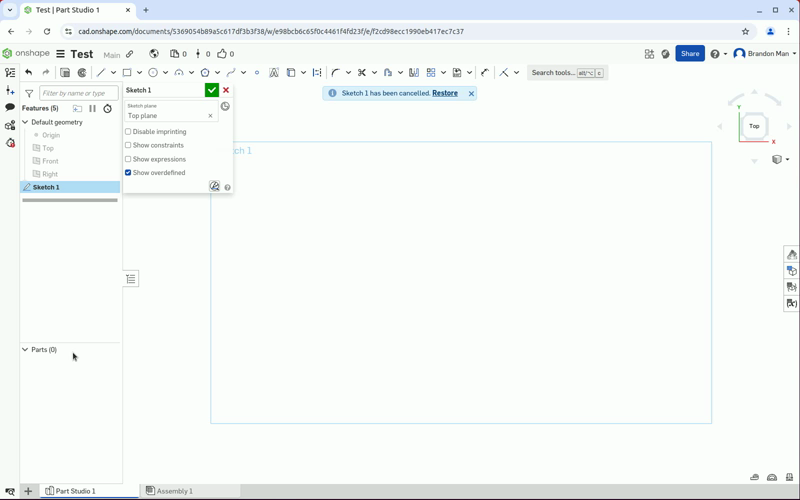
key_down(shift)
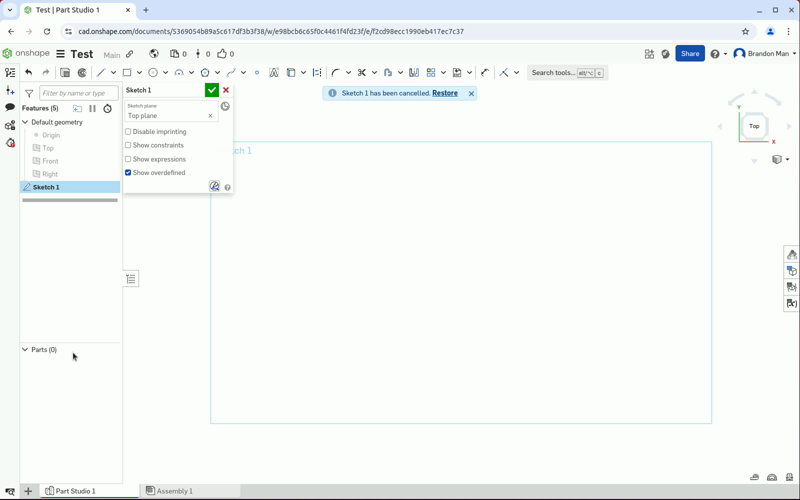
mouse_move(461, 282)
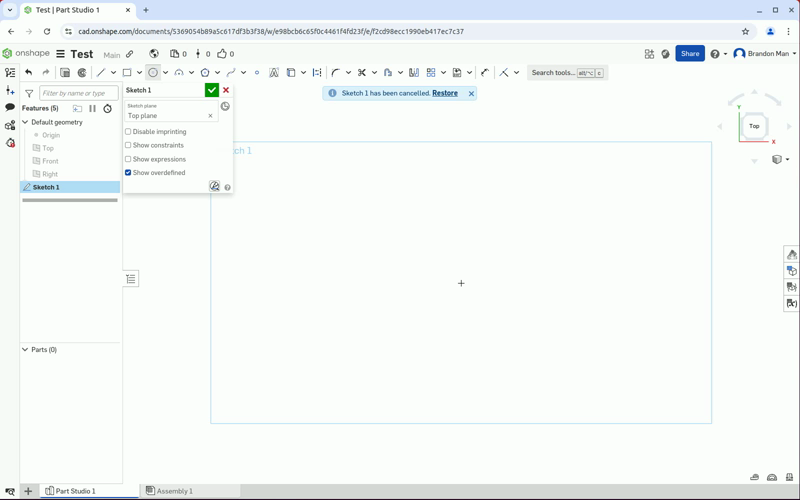
click(461, 282)
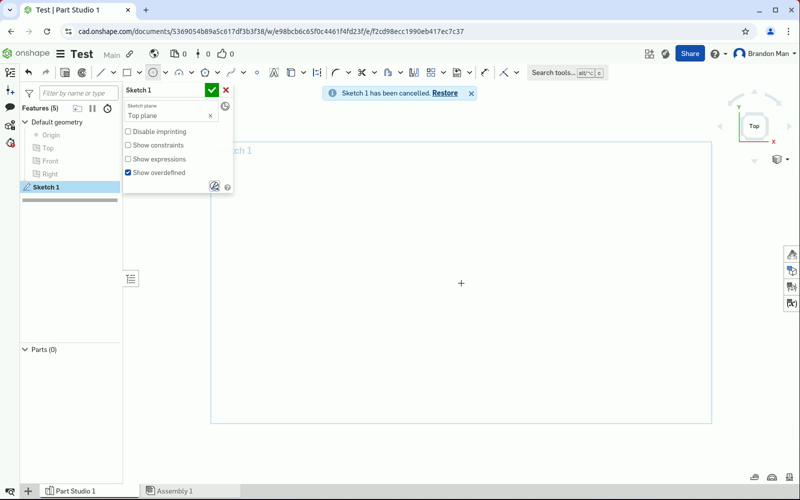
key_up(shift)
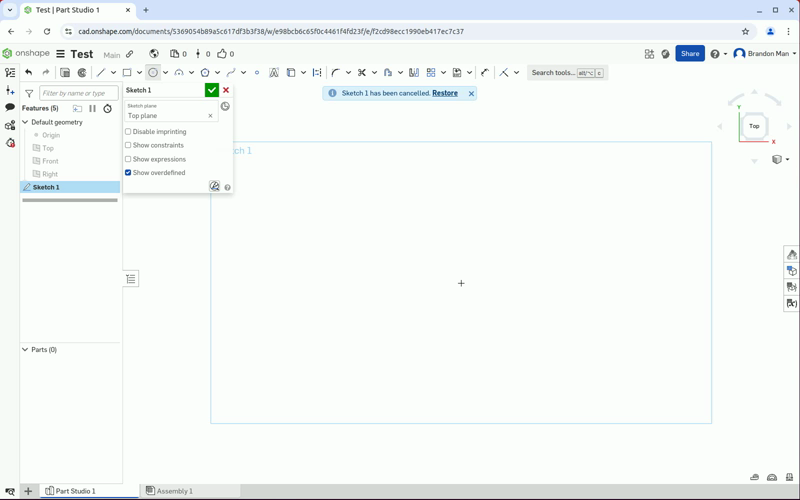
mouse_move(574, 282)
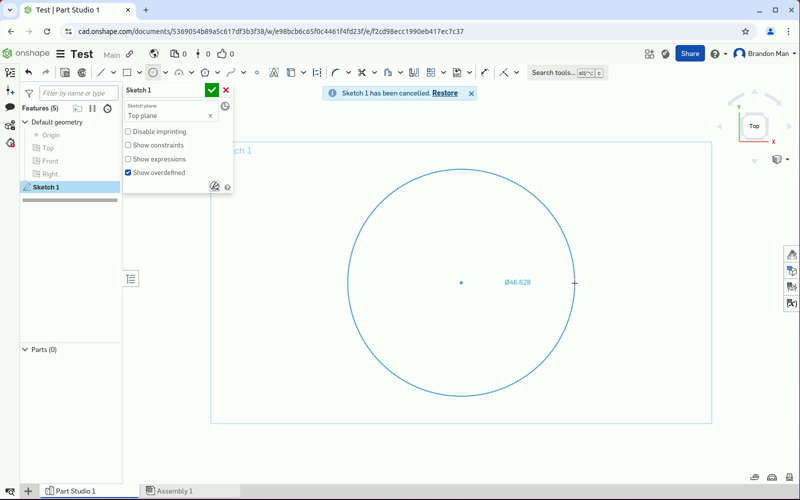
click(574, 282)
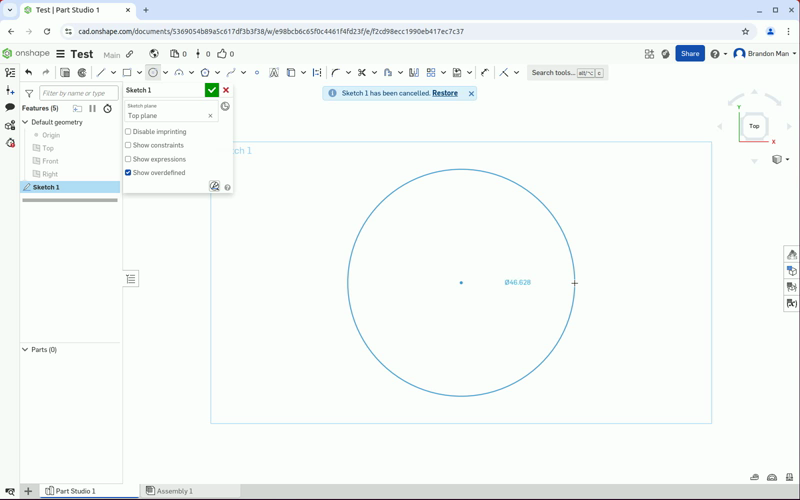
key(esc)
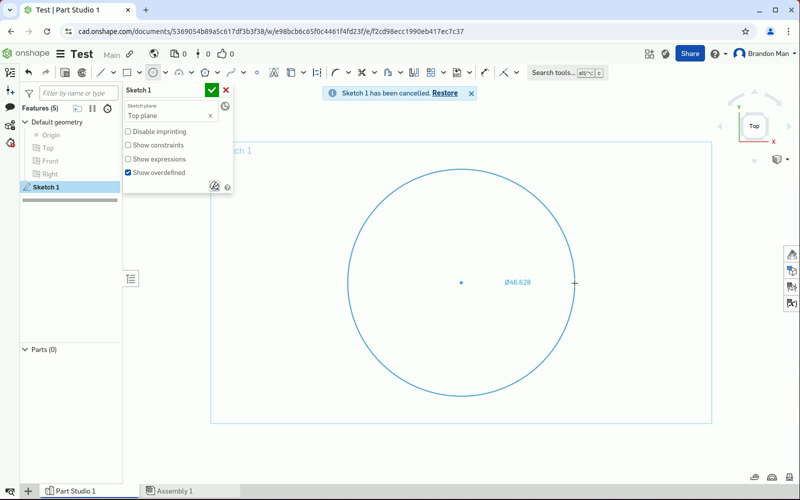
key(c)
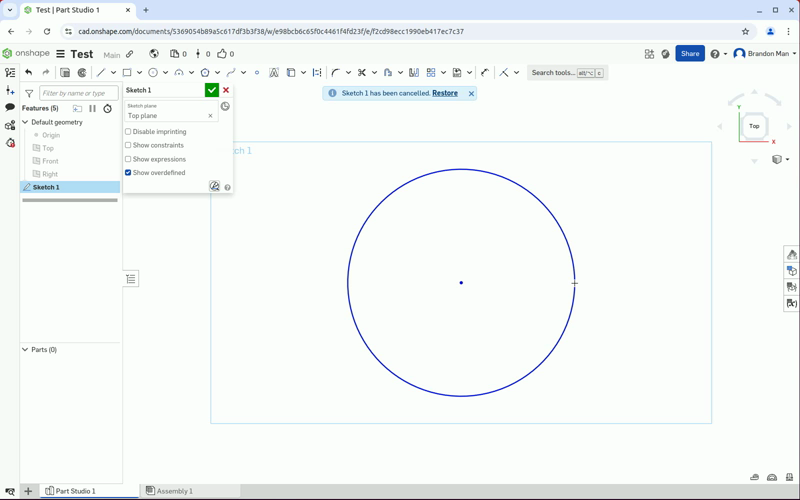
key_down(shift)
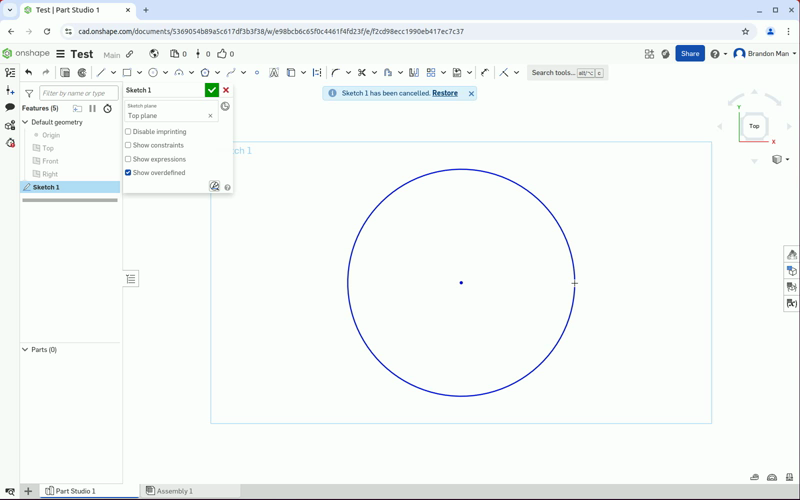
mouse_move(461, 282)
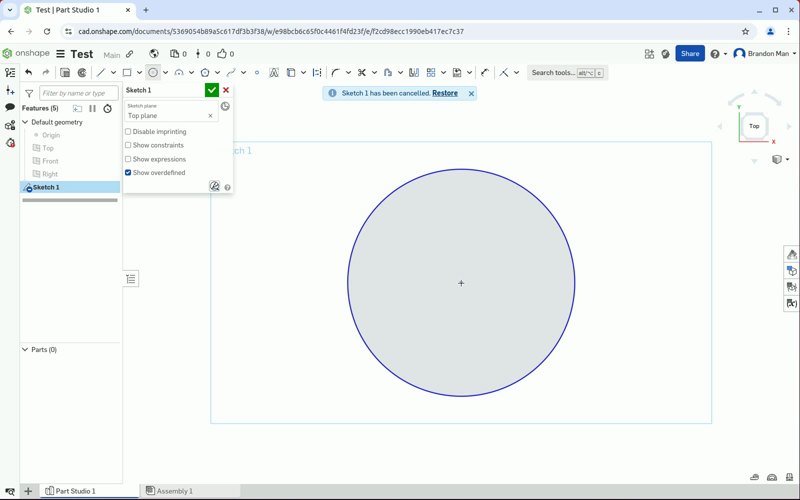
click(461, 282)
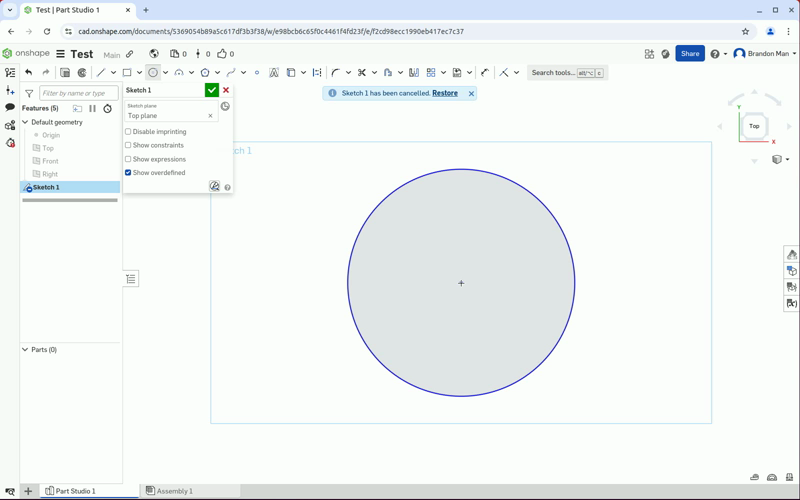
key_up(shift)
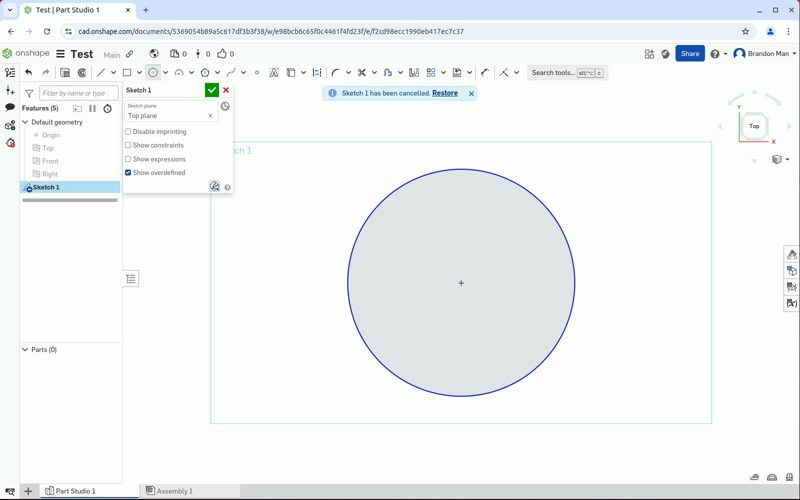
mouse_move(485, 282)
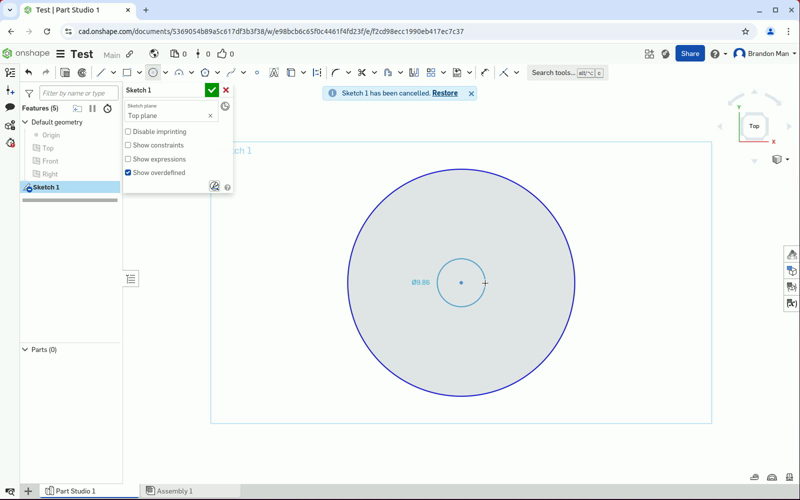
click(485, 282)
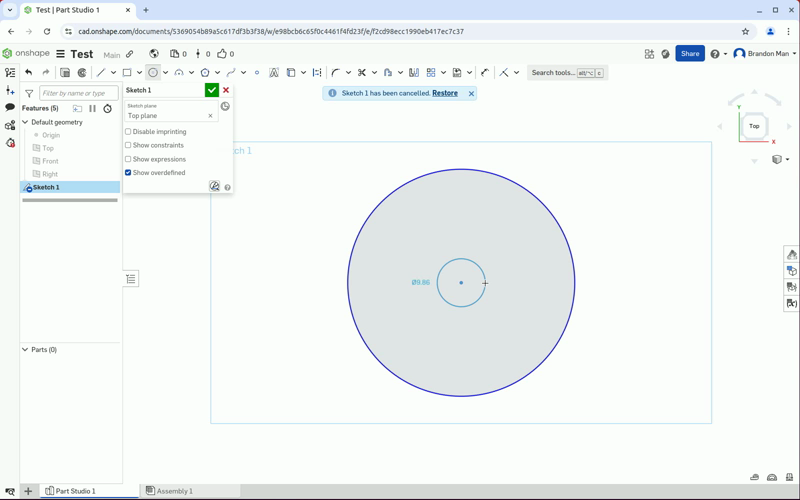
key(esc)
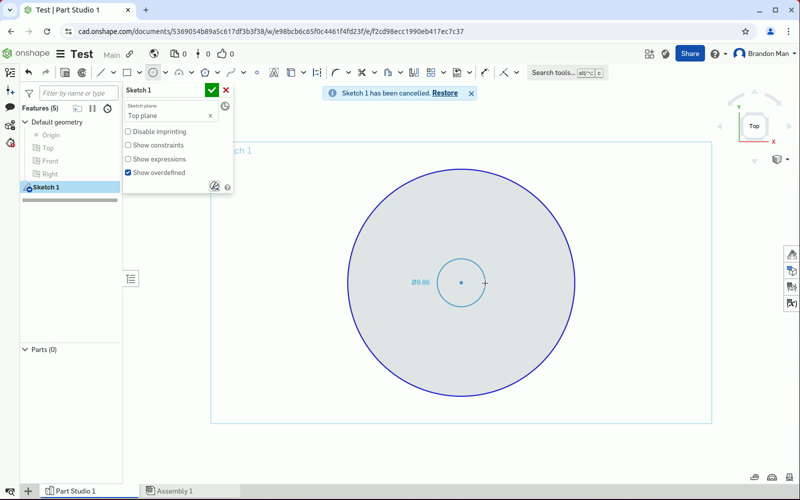
mouse_move(477, 229)
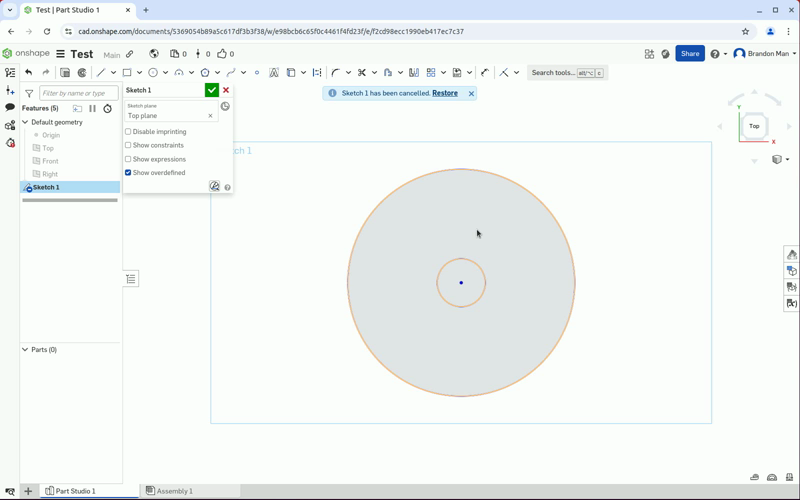
click(477, 229)
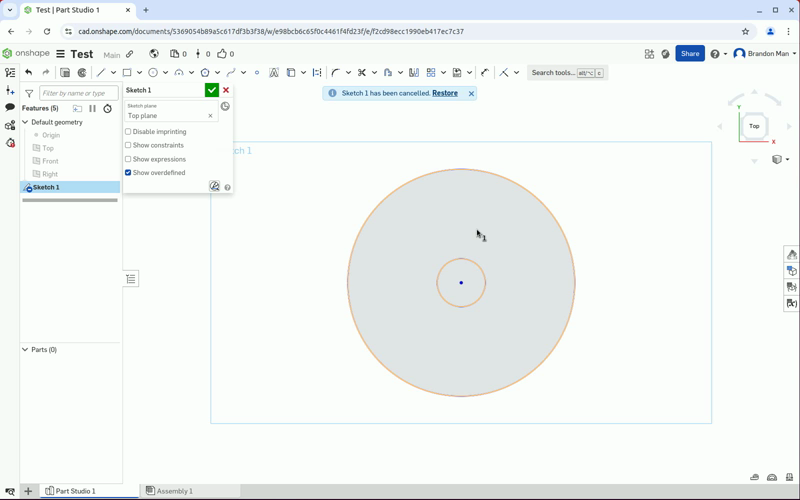
mouse_move(73, 352)
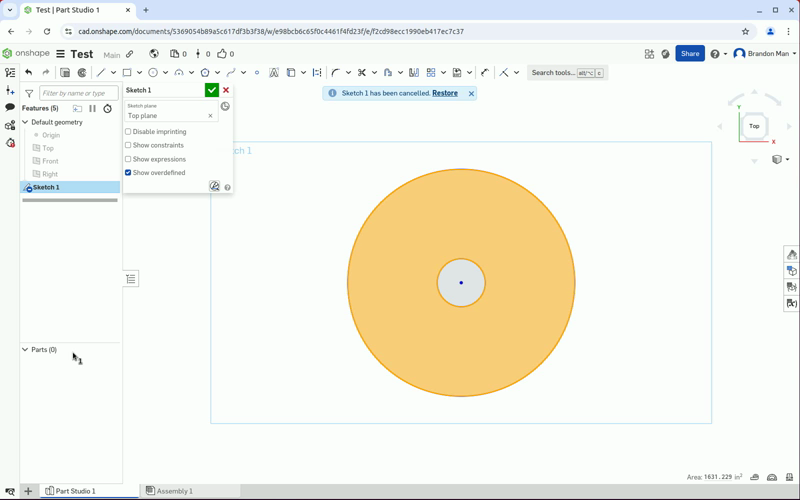
key(shift+y)
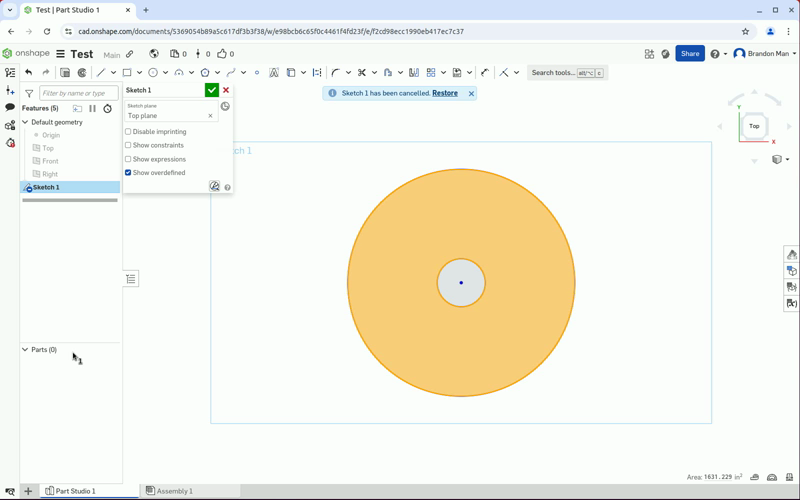
key(shift+e)
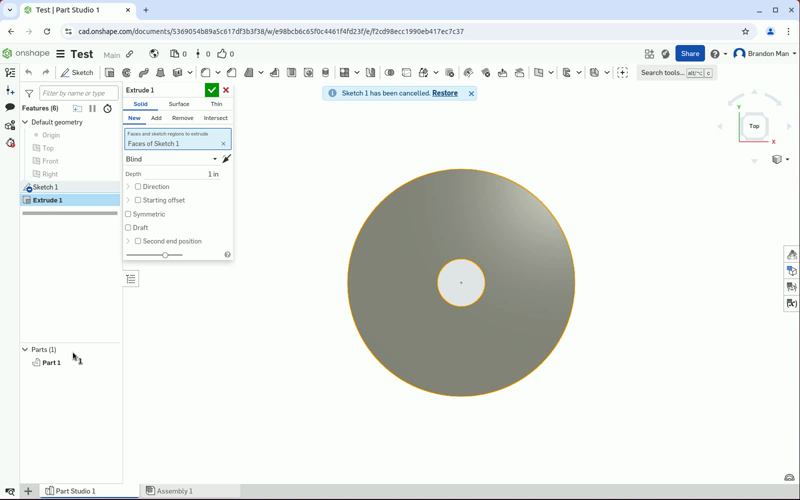
mouse_move(143, 106)
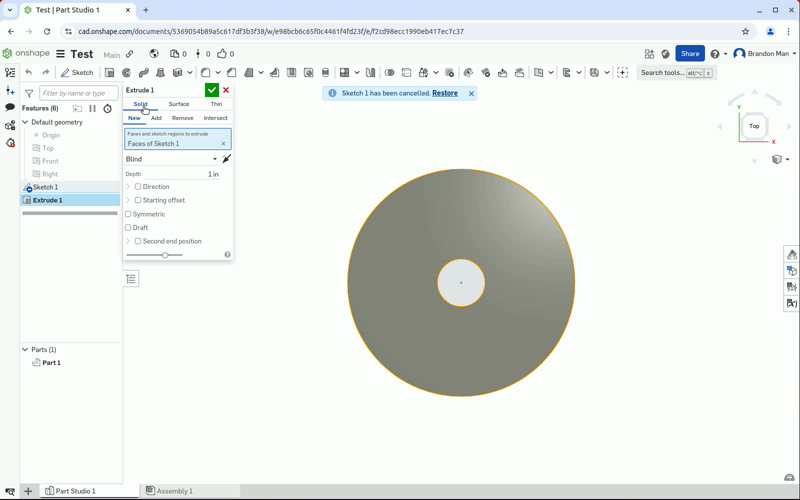
click(143, 106)
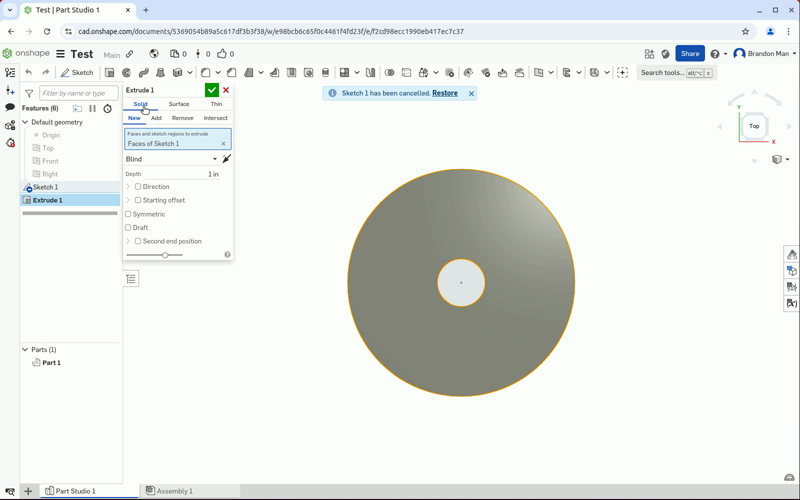
mouse_move(137, 120)
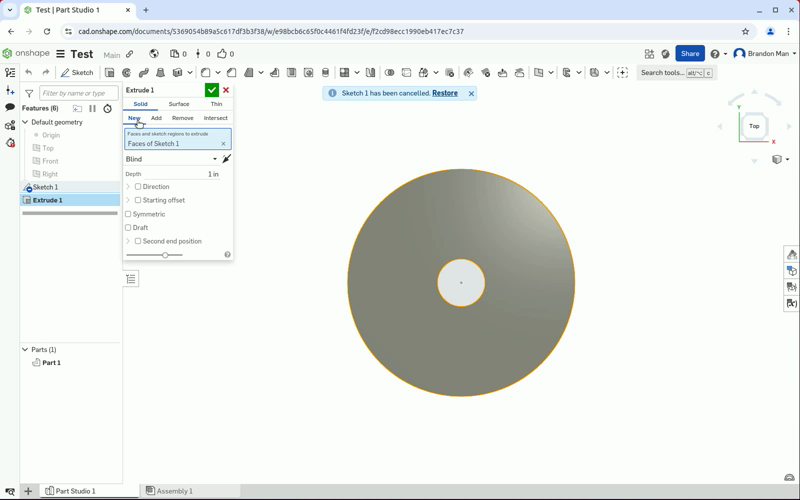
click(137, 120)
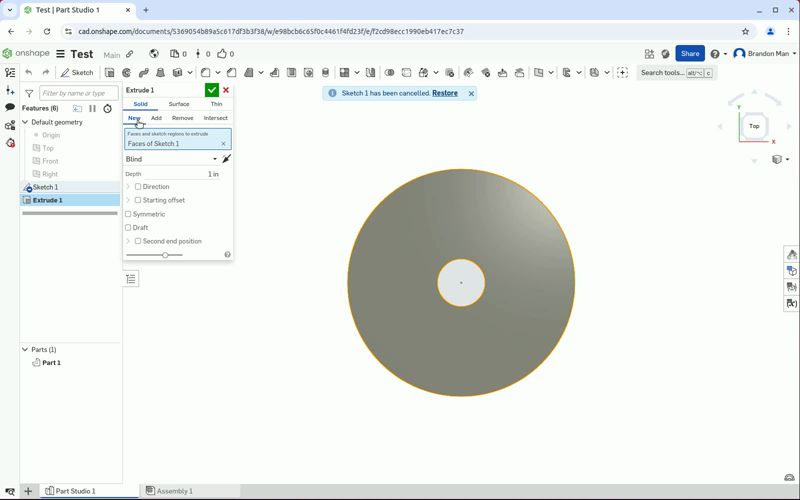
key(tab, 4)
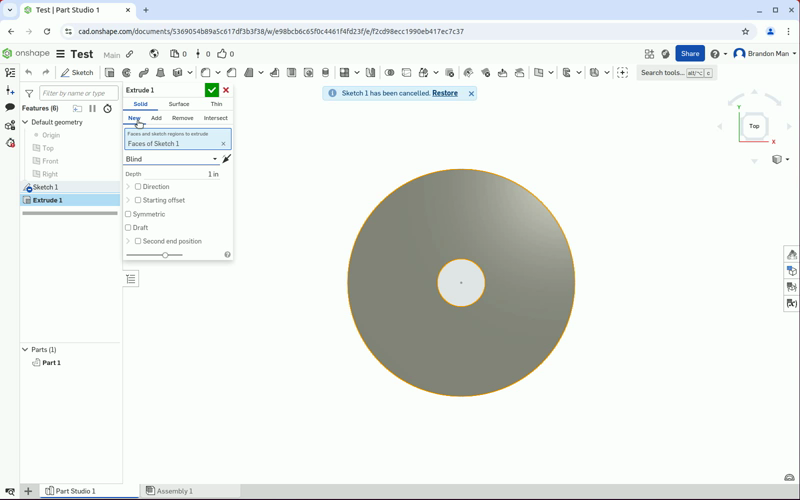
text(21.905)
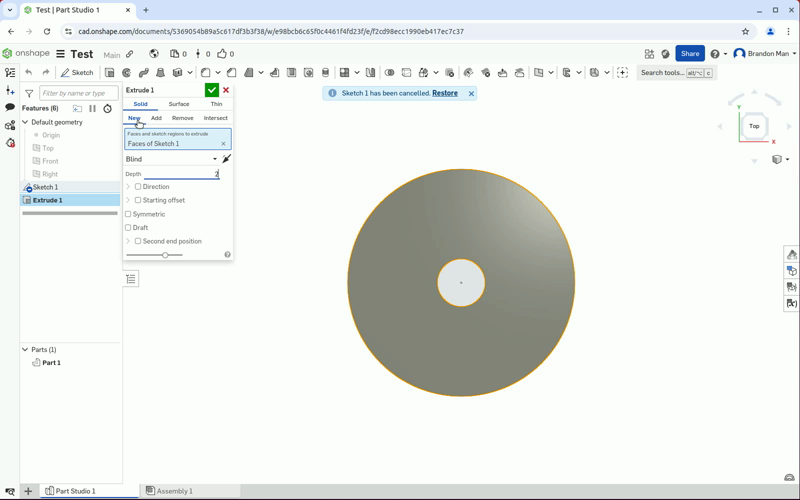
key(enter)
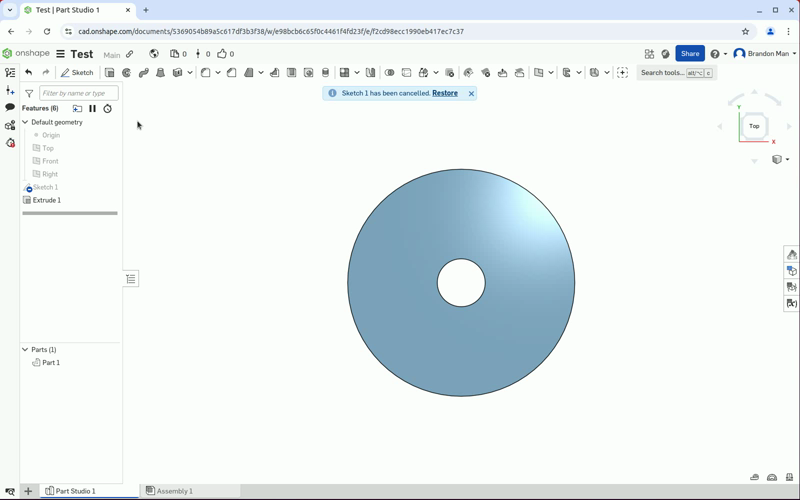
key(shift+h)
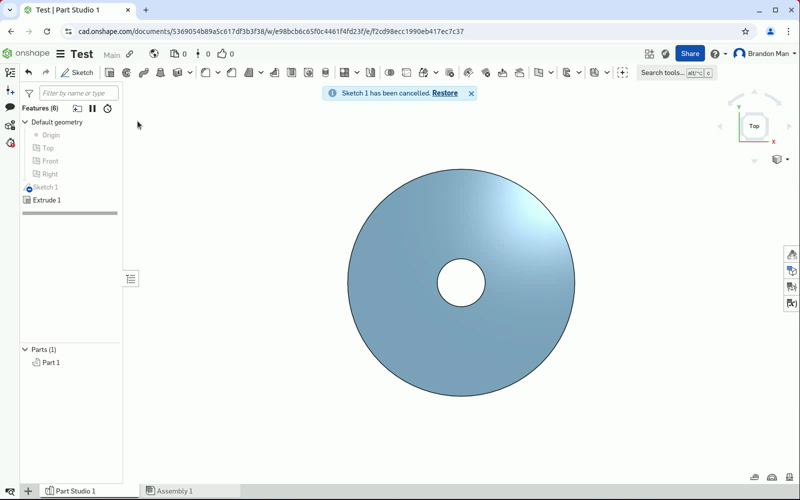
key(shift+h)
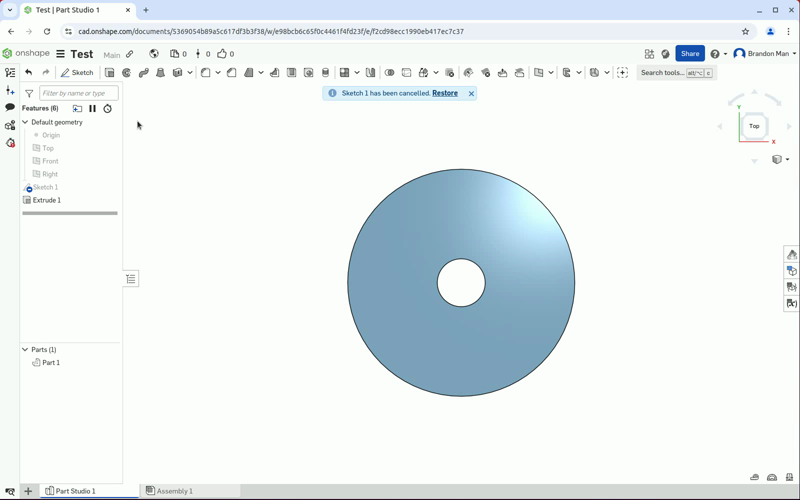
mouse_move(73, 189)
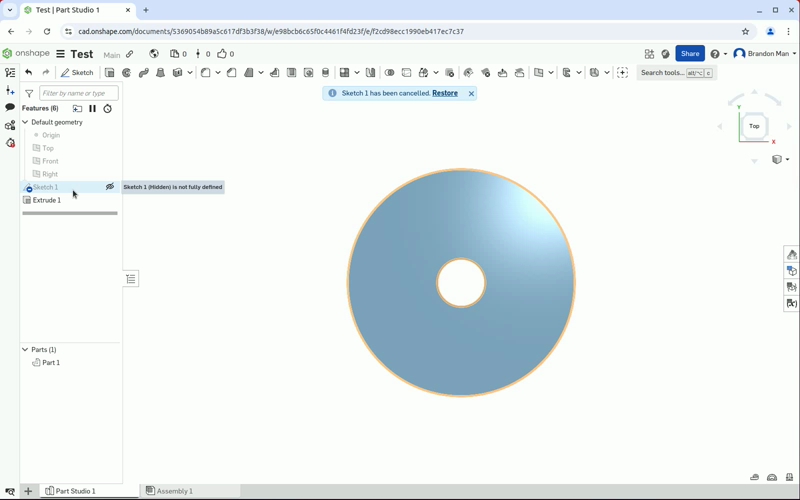
click(73, 189)
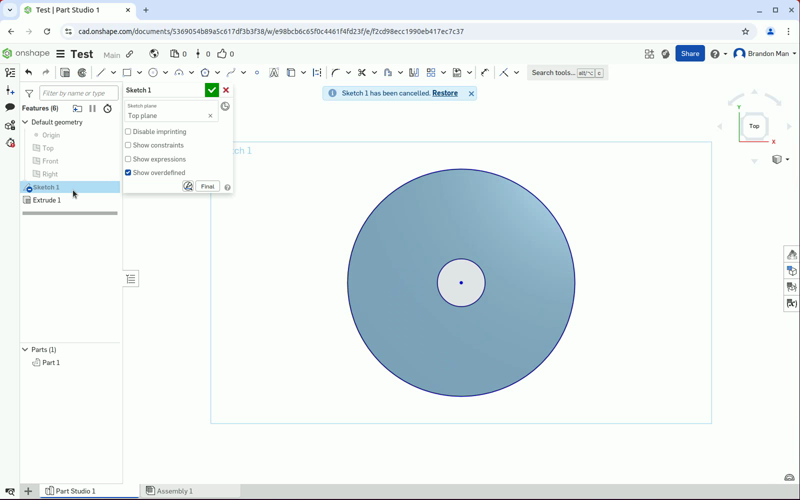
mouse_move(229, 92)
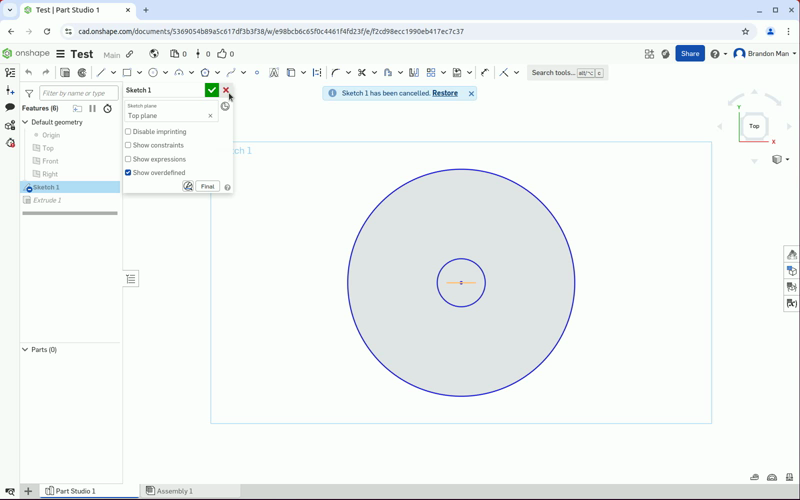
click(229, 92)
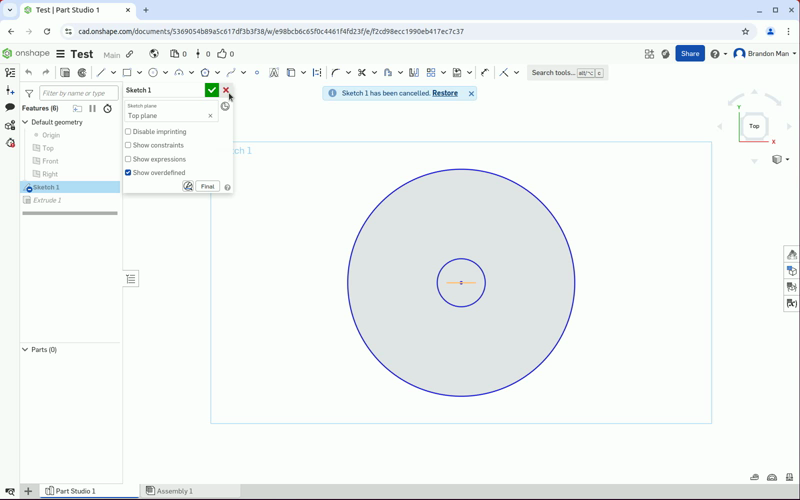
key(shift+s)
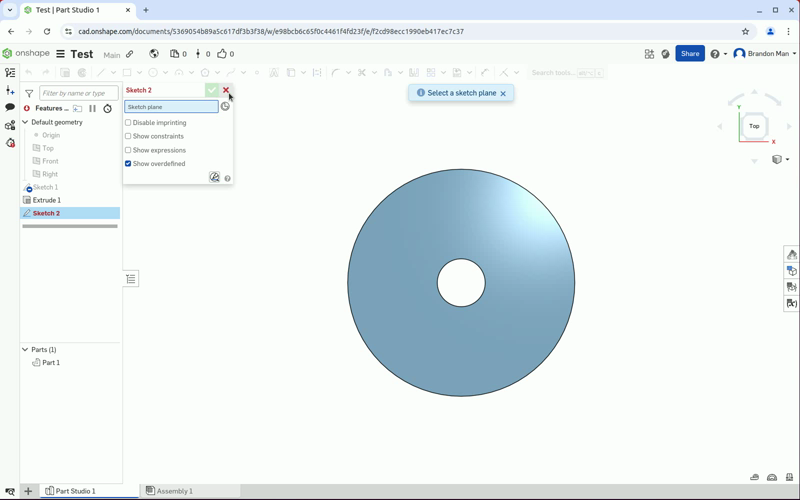
mouse_move(73, 150)
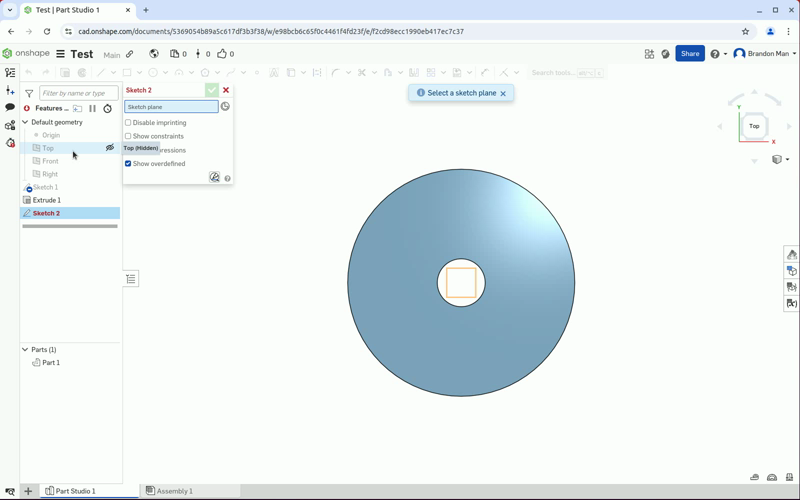
click(73, 150)
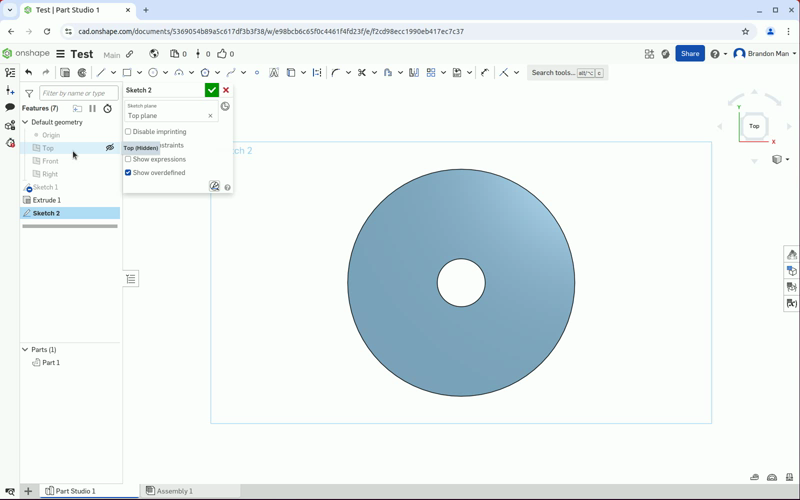
mouse_move(73, 352)
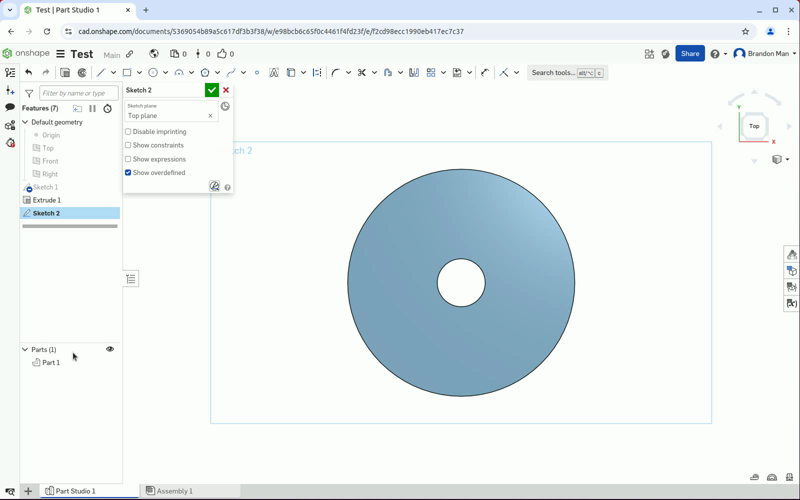
key(y)
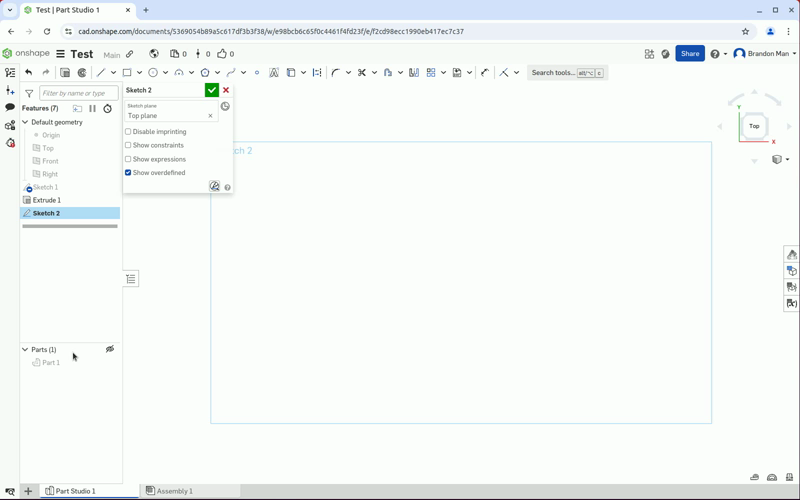
key(c)
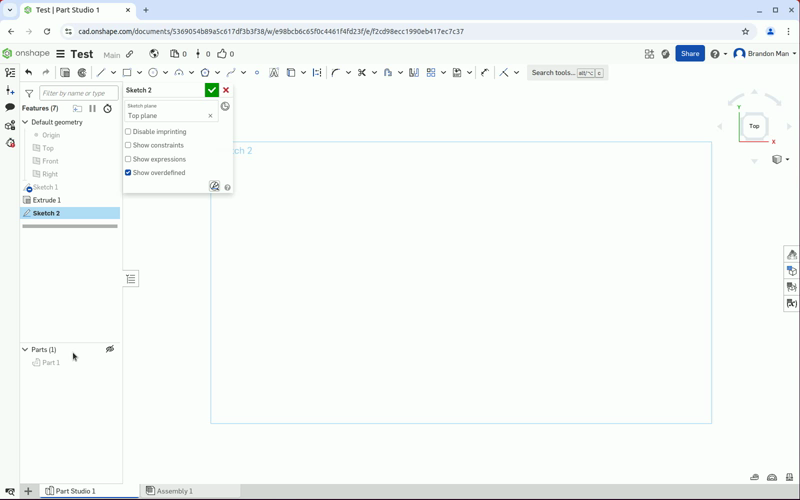
key_down(shift)
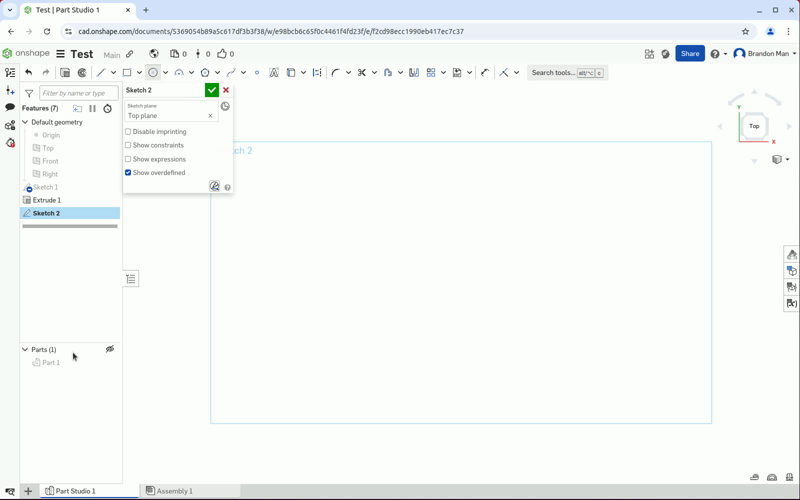
mouse_move(461, 282)
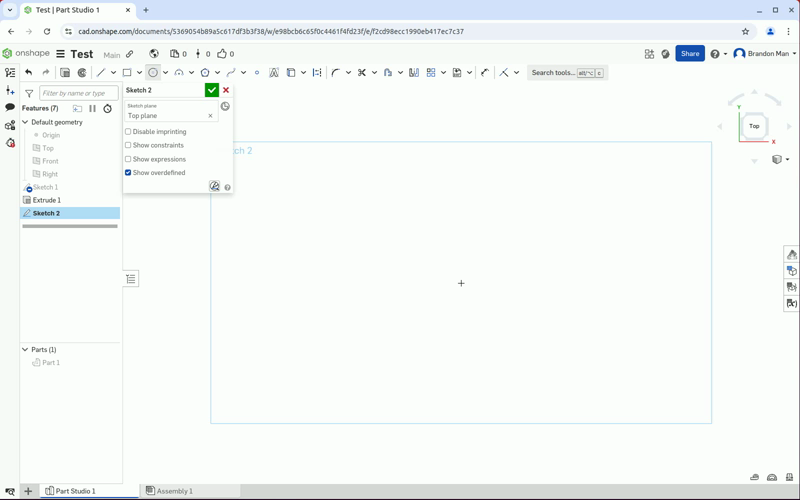
click(461, 282)
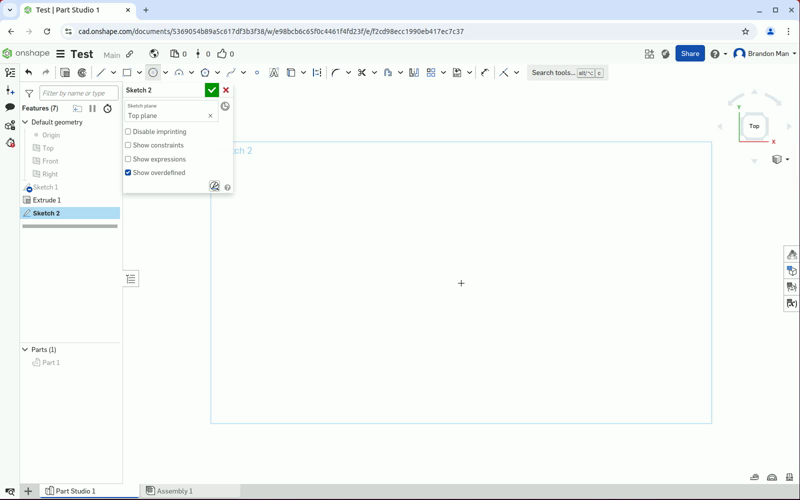
key_up(shift)
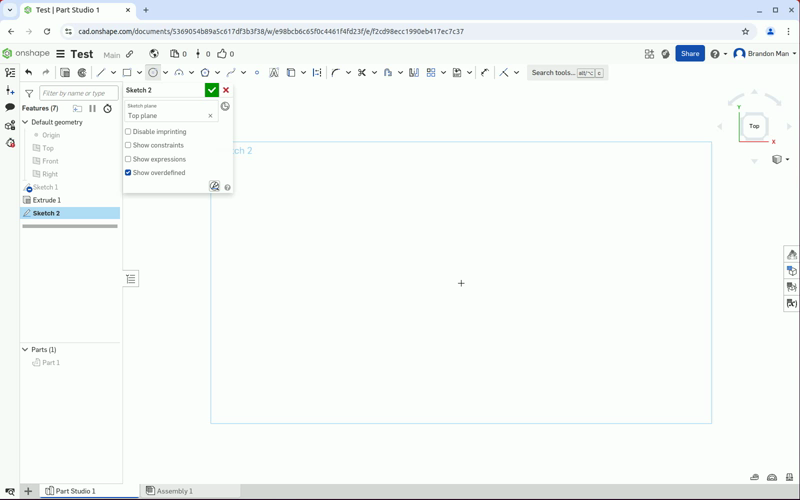
mouse_move(574, 282)
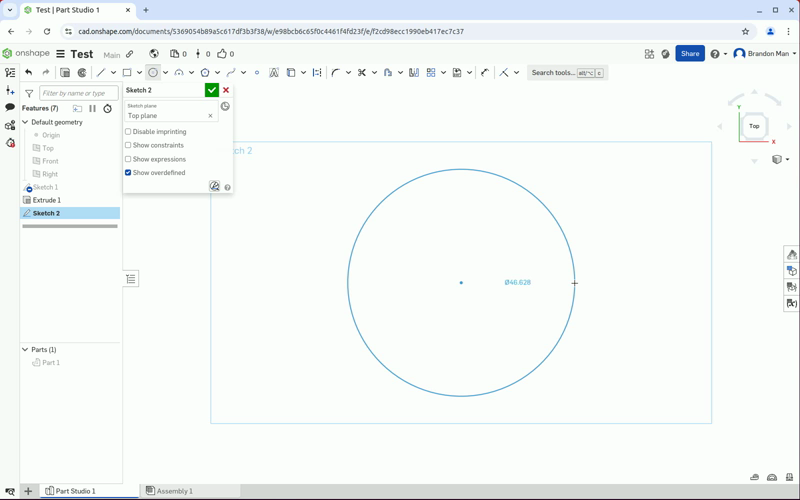
click(574, 282)
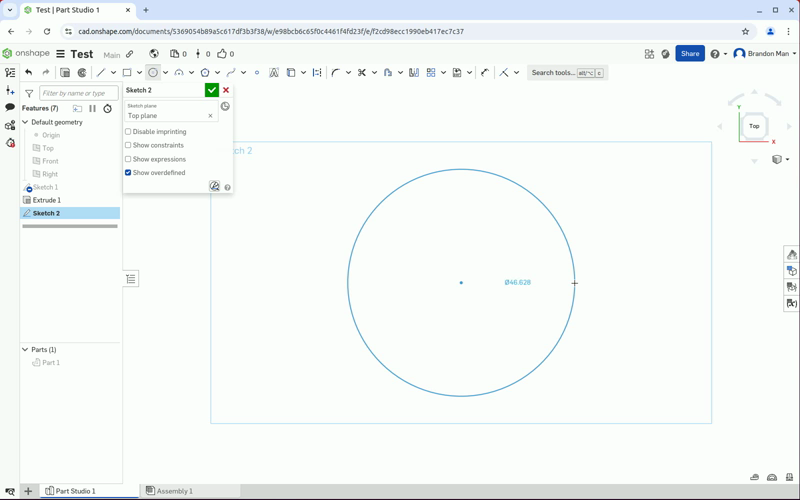
key(esc)
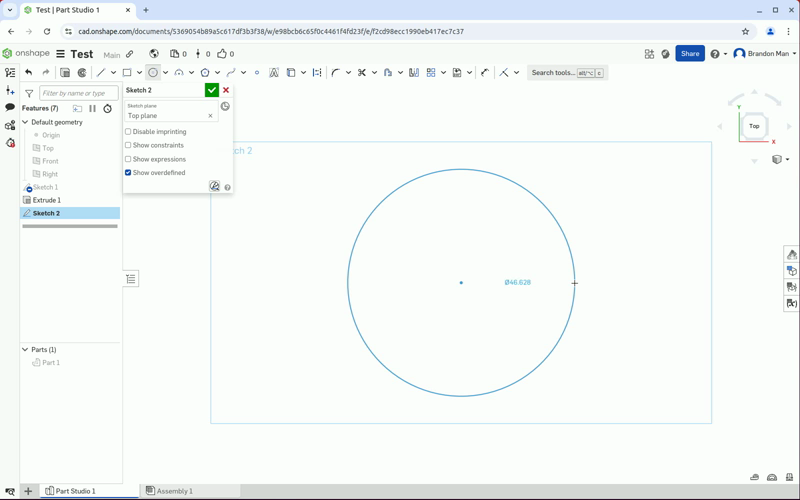
key(c)
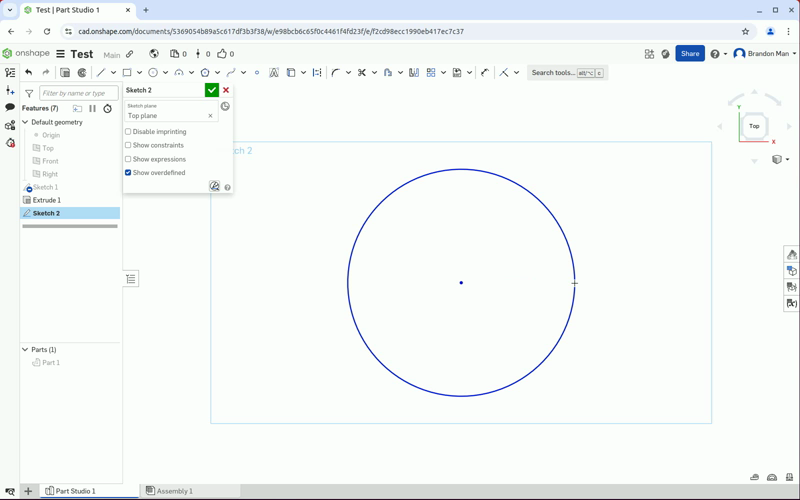
key_down(shift)
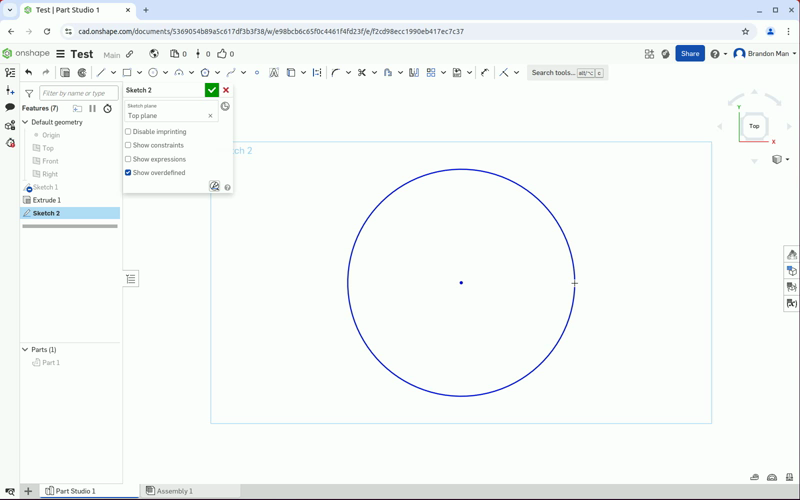
mouse_move(461, 282)
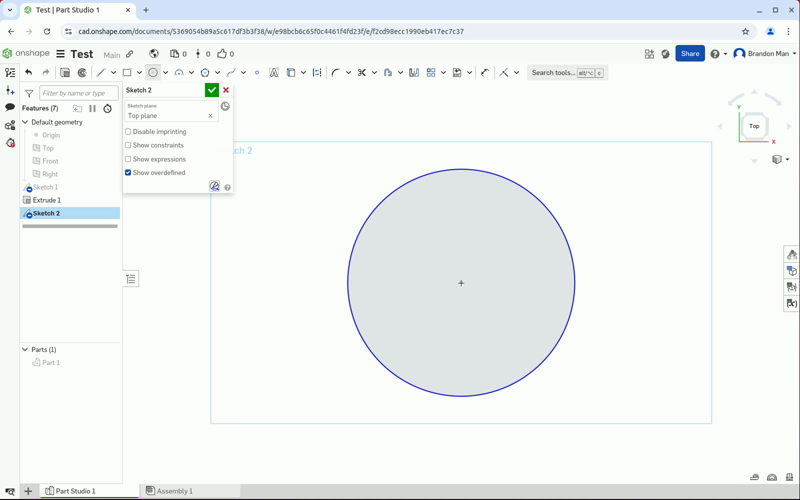
click(461, 282)
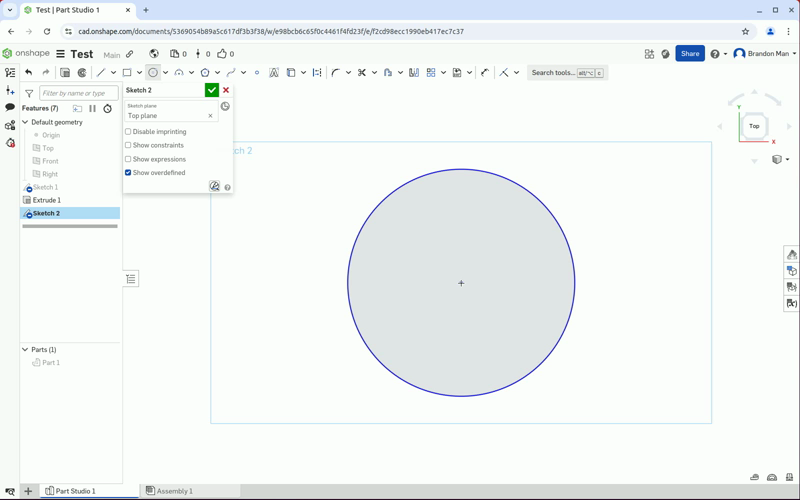
key_up(shift)
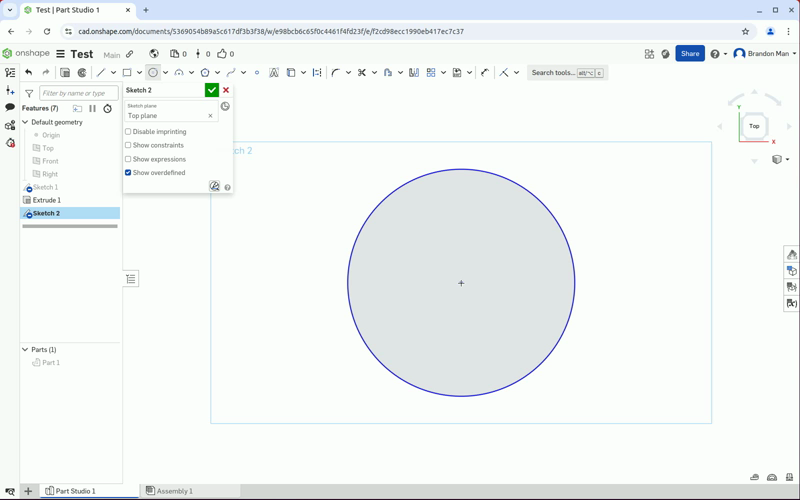
mouse_move(485, 282)
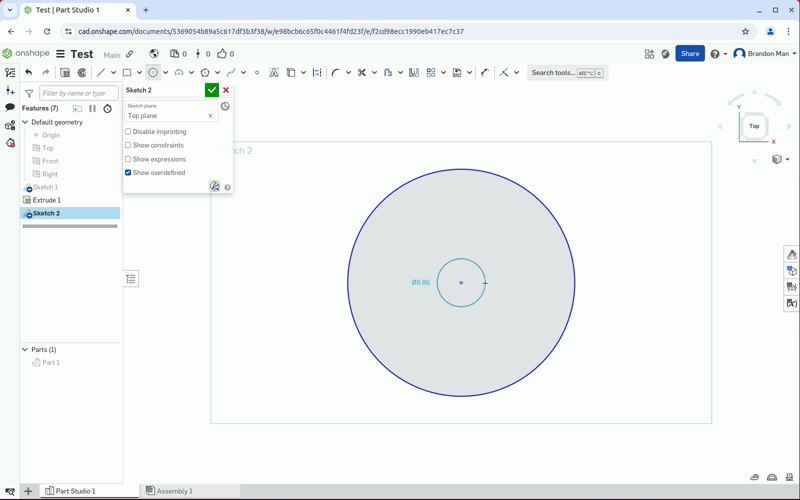
click(485, 282)
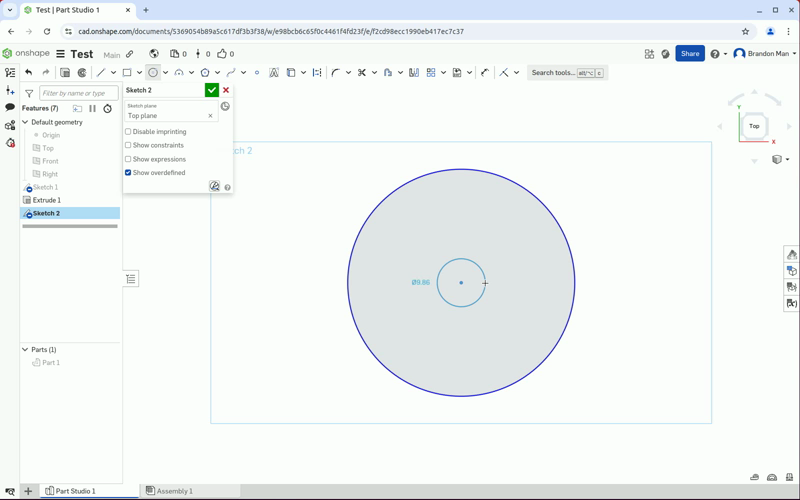
key(esc)
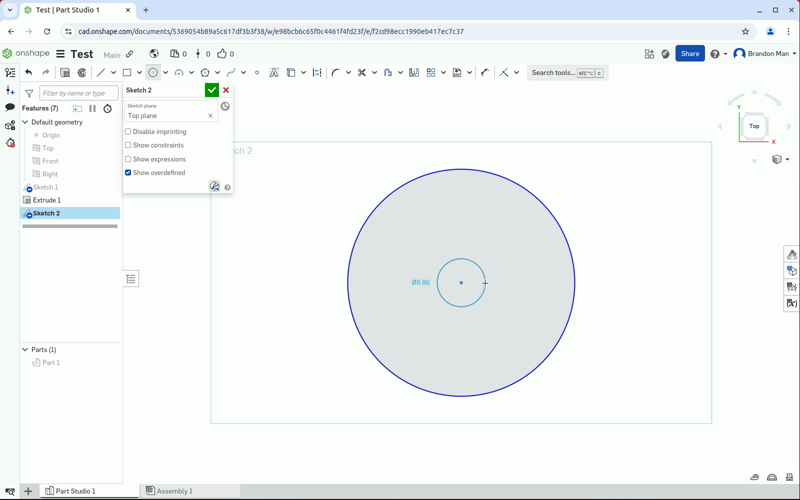
mouse_move(453, 343)
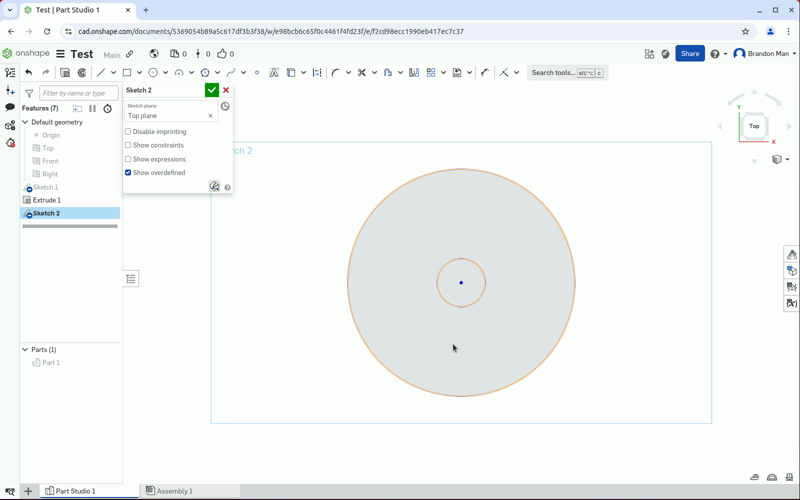
click(453, 343)
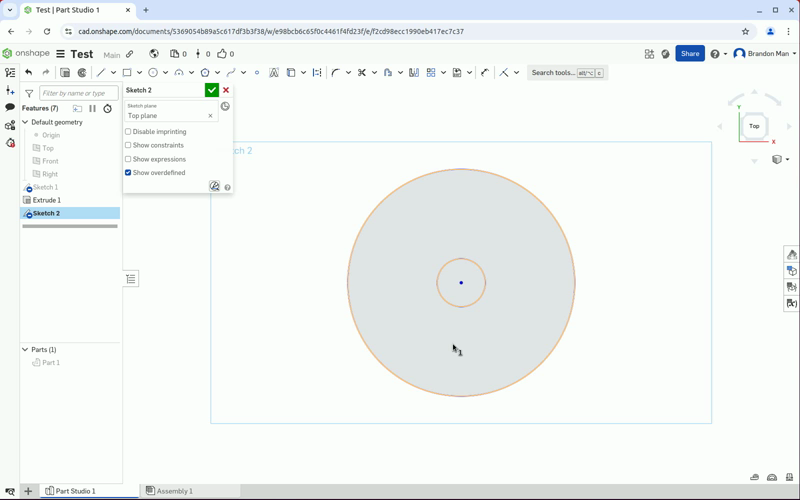
mouse_move(73, 352)
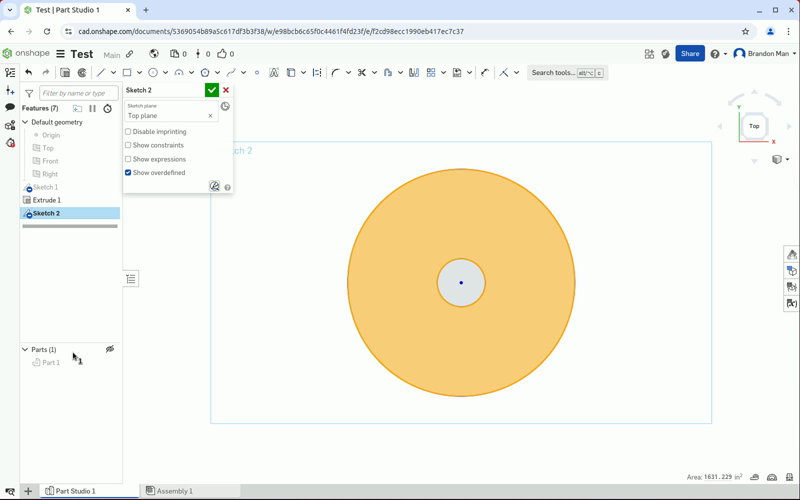
key(shift+y)
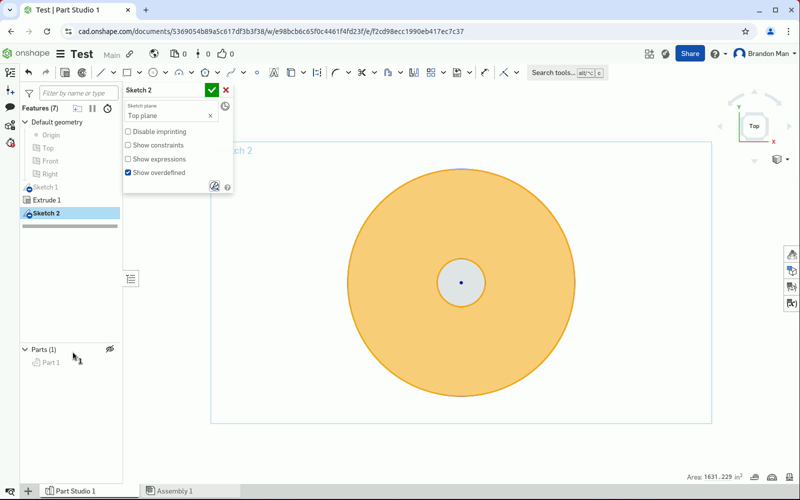
key(shift+e)
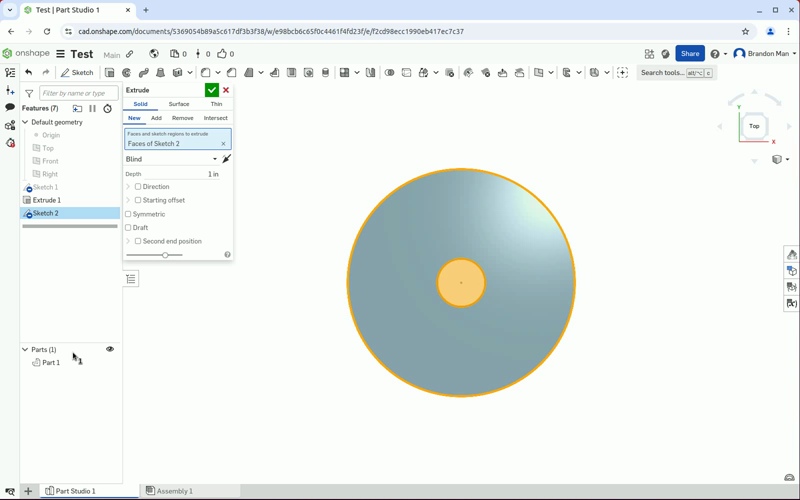
mouse_move(143, 106)
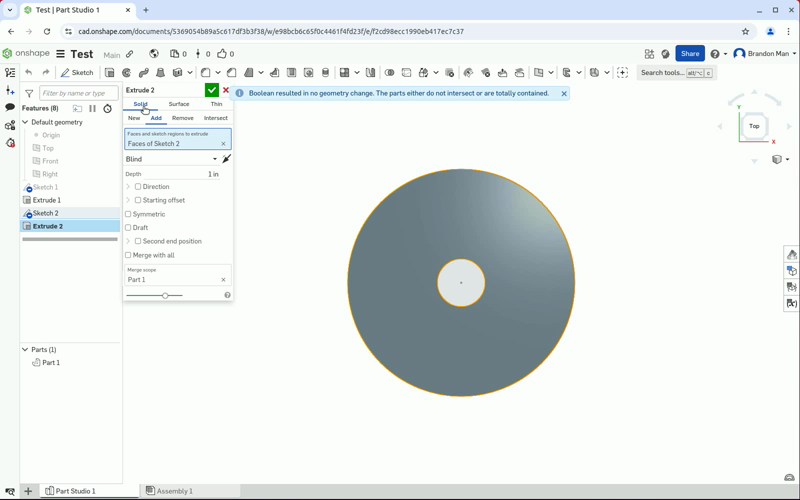
click(143, 106)
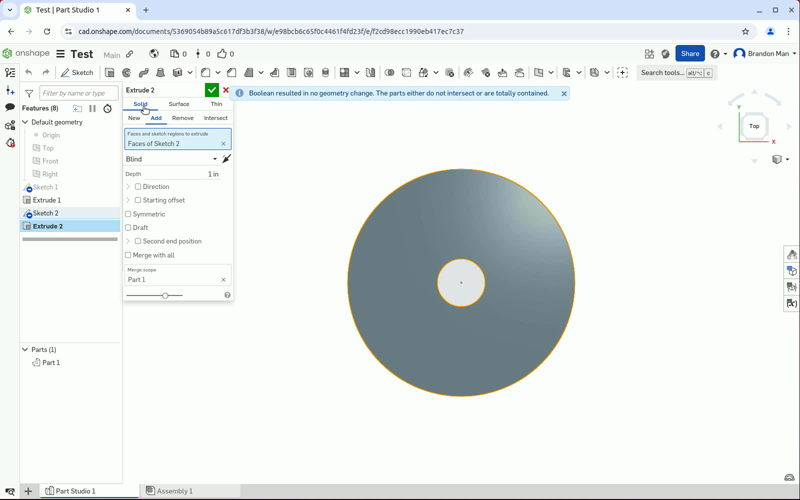
mouse_move(137, 120)
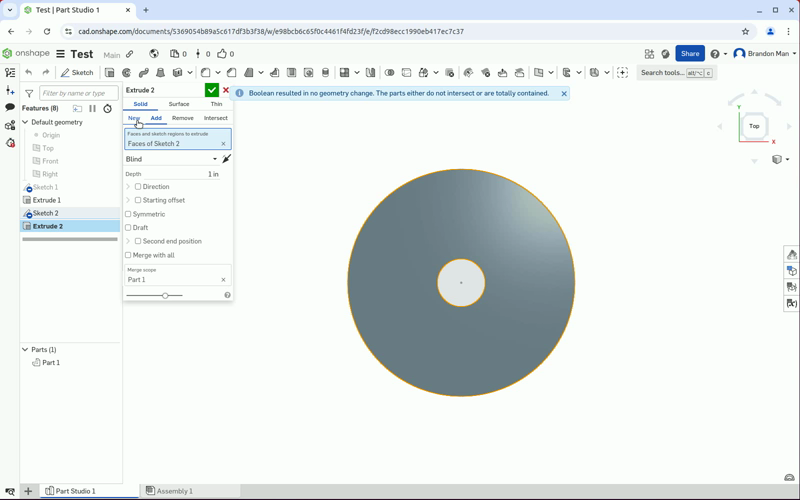
click(137, 120)
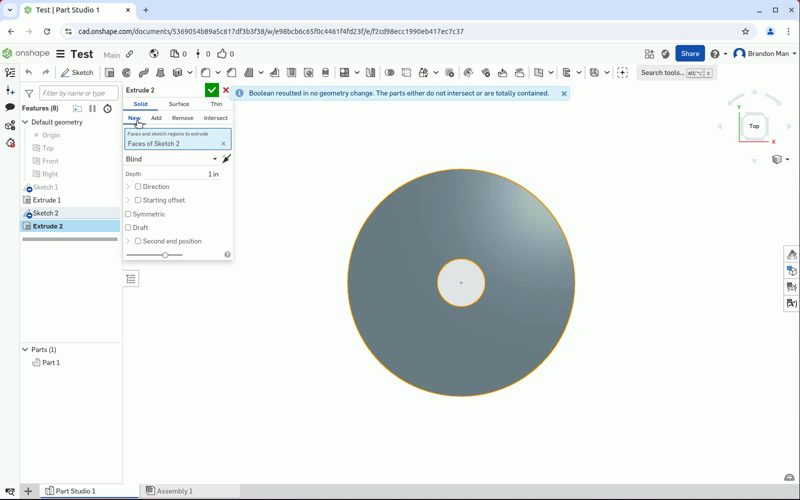
key(tab, 4)
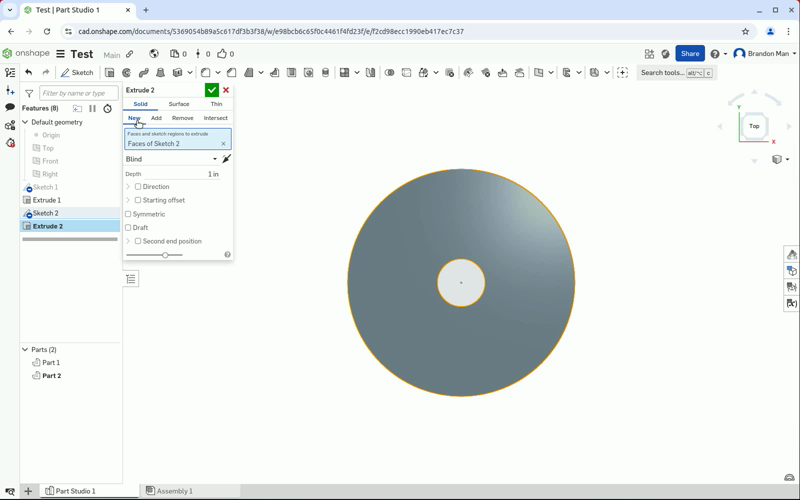
text(21.905)
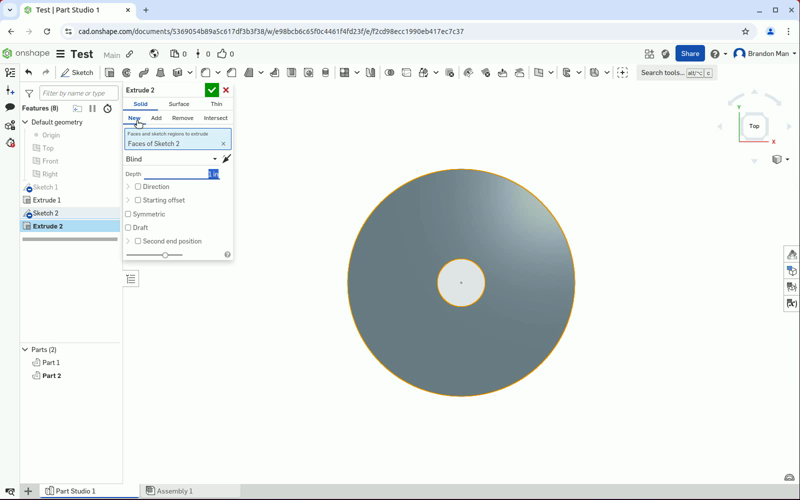
key(enter)
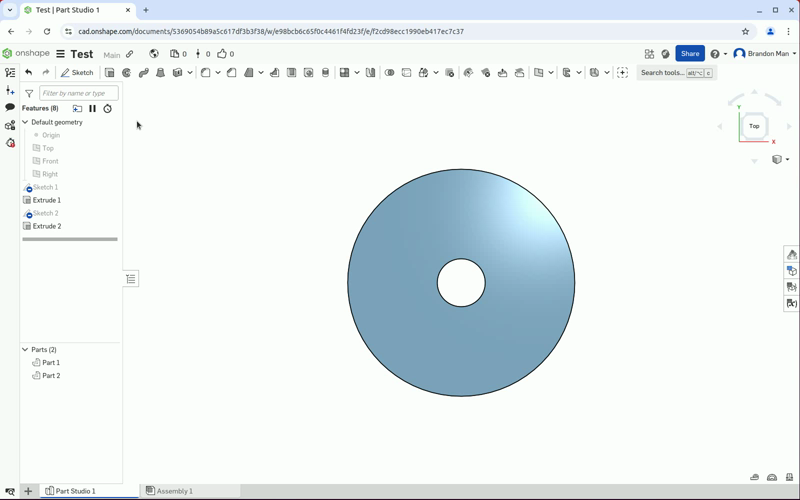
key(shift+h)
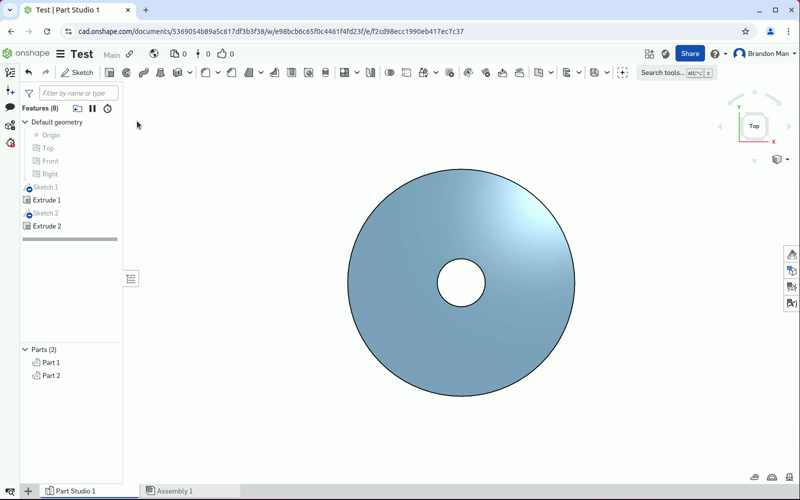
key(shift+h)
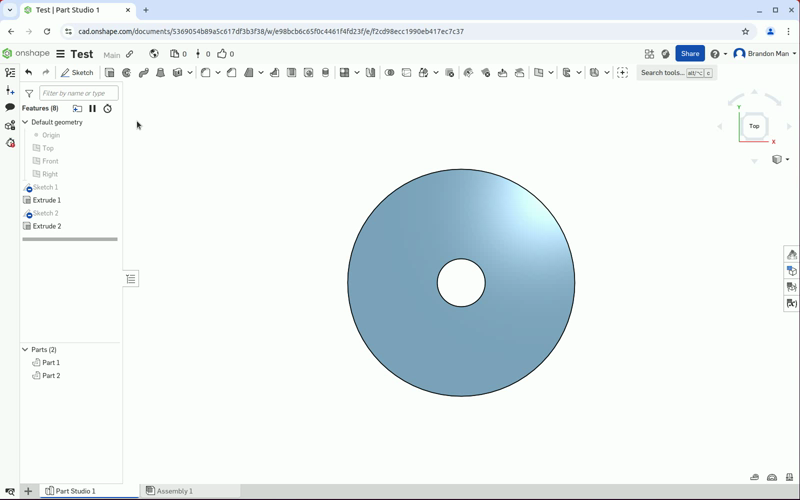
key(shift+7)
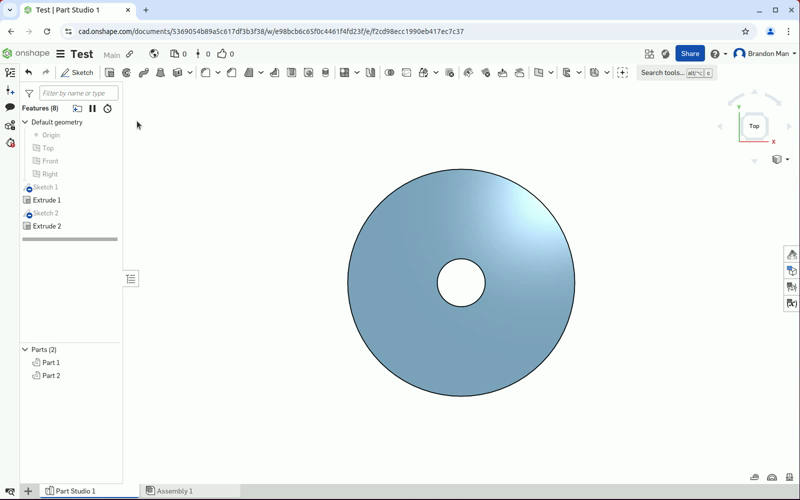
key(up, 3)
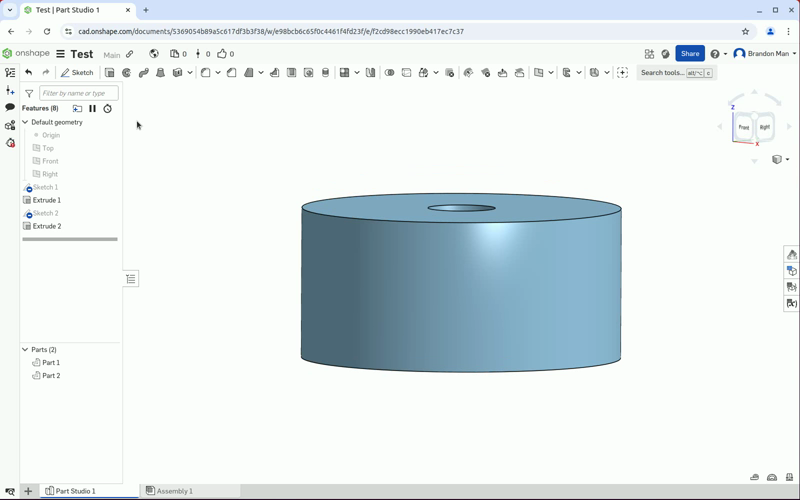
key(left, 3)
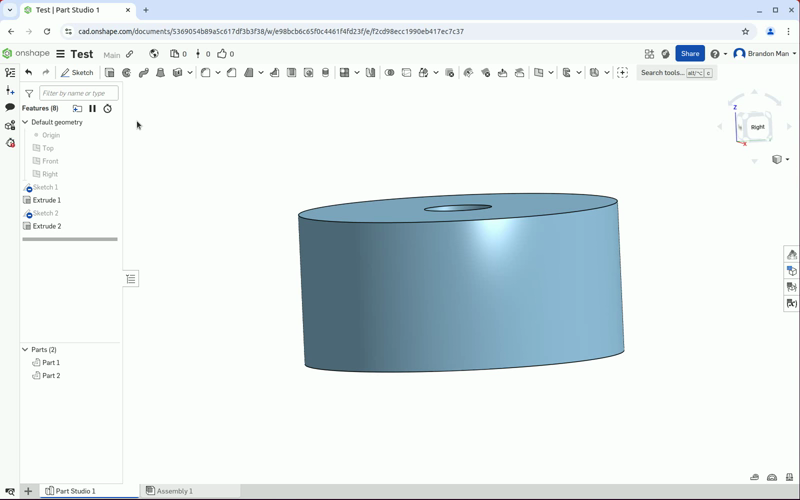
key(right, 3)
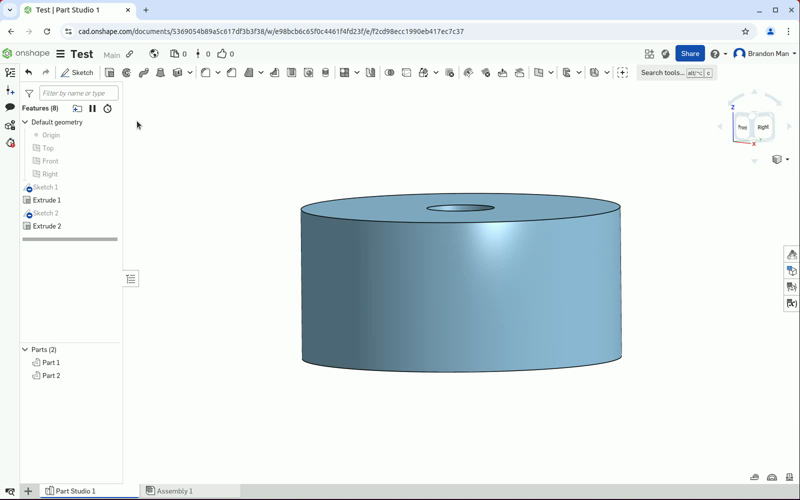
key(down, 3)
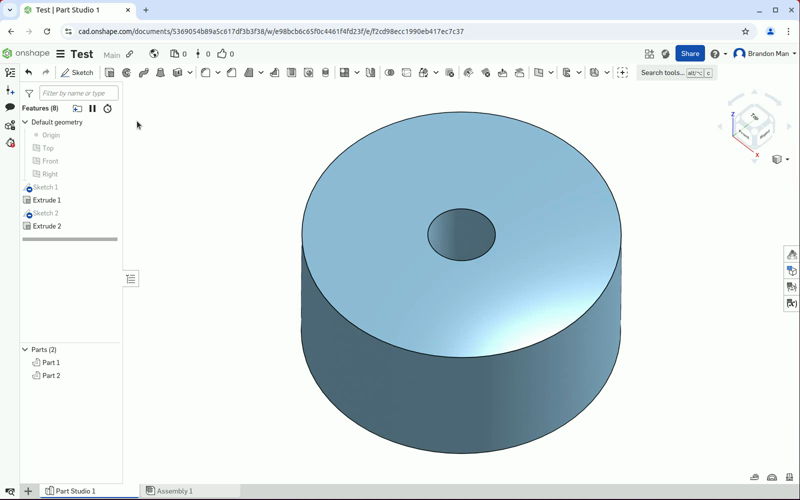
mouse_move(73, 189)
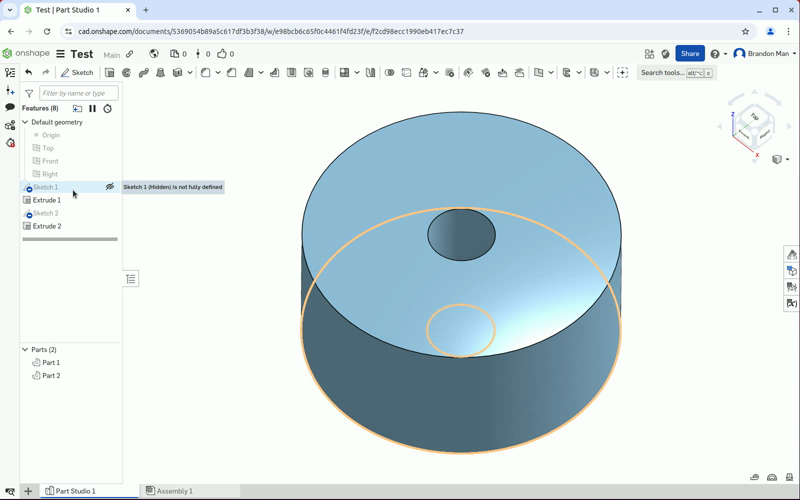
click(73, 189)